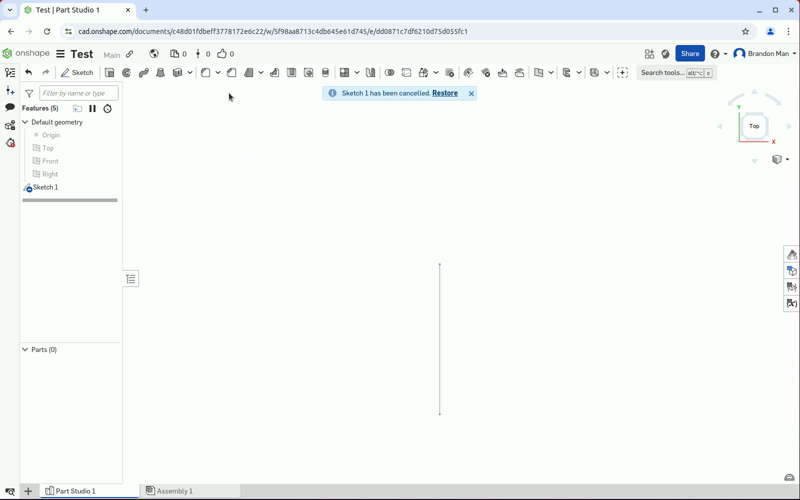
key(shift+h)
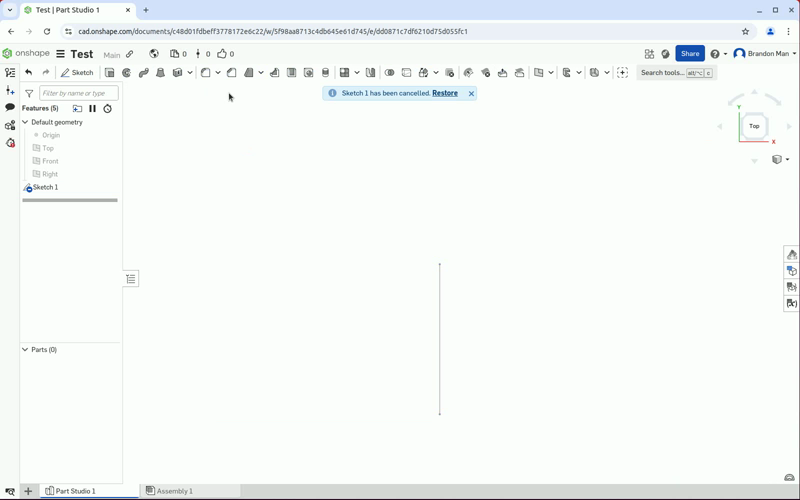
key(shift+s)
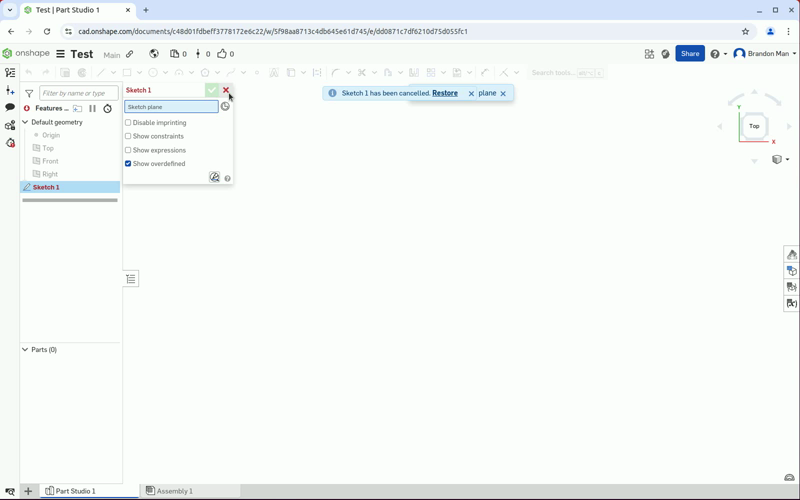
mouse_move(73, 150)
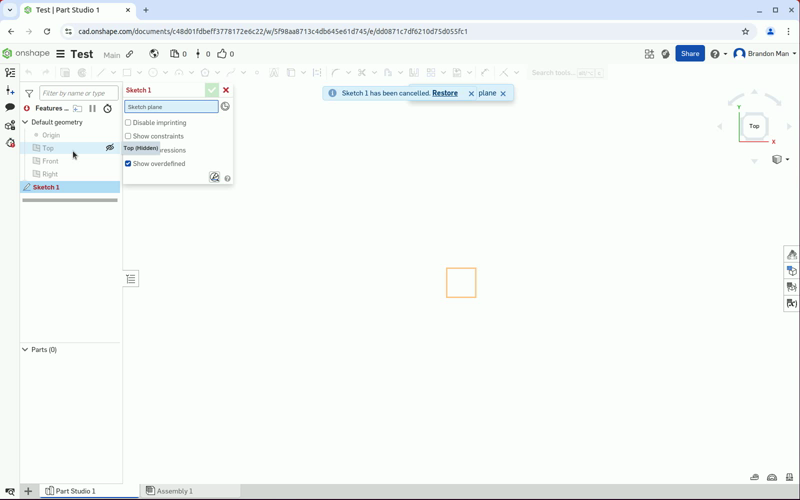
click(73, 150)
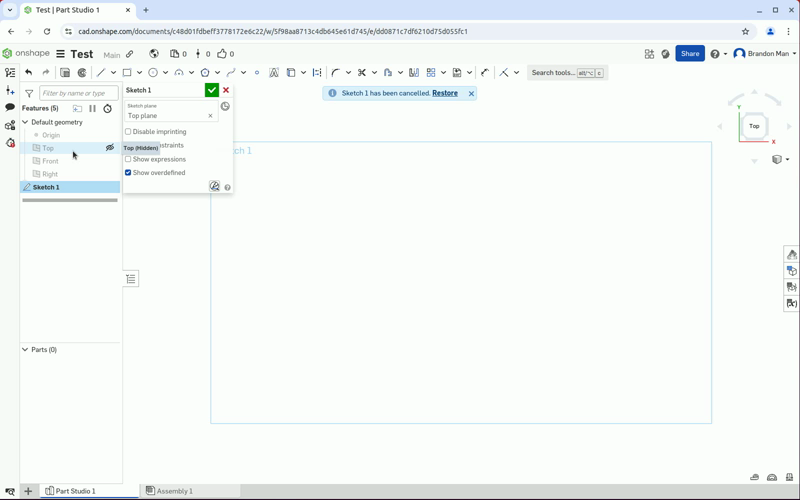
mouse_move(73, 352)
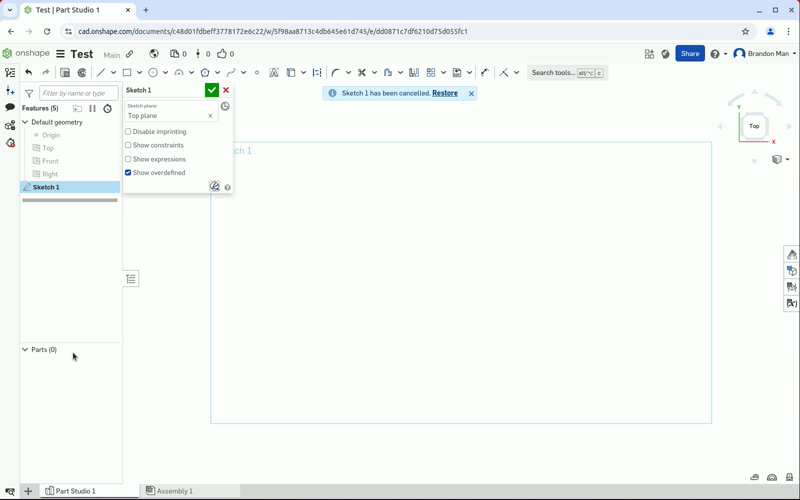
key(y)
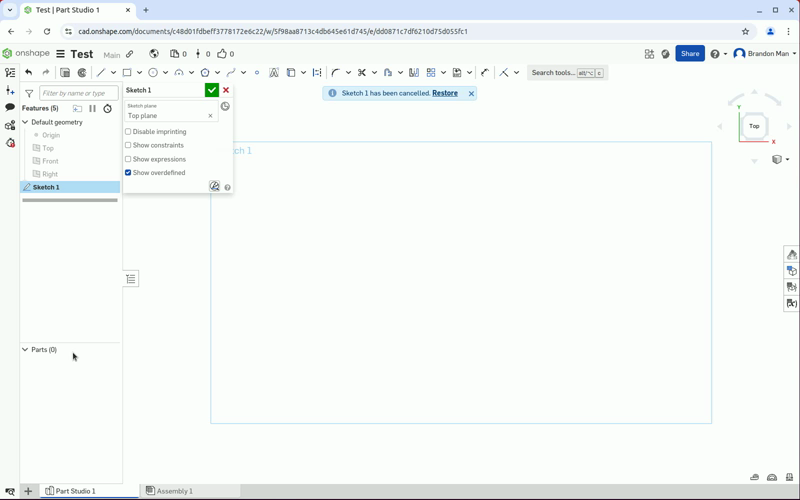
key(c)
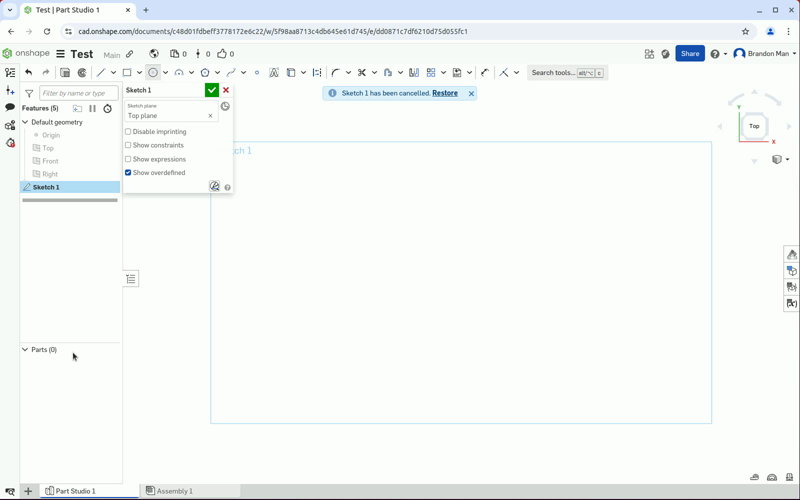
key_down(shift)
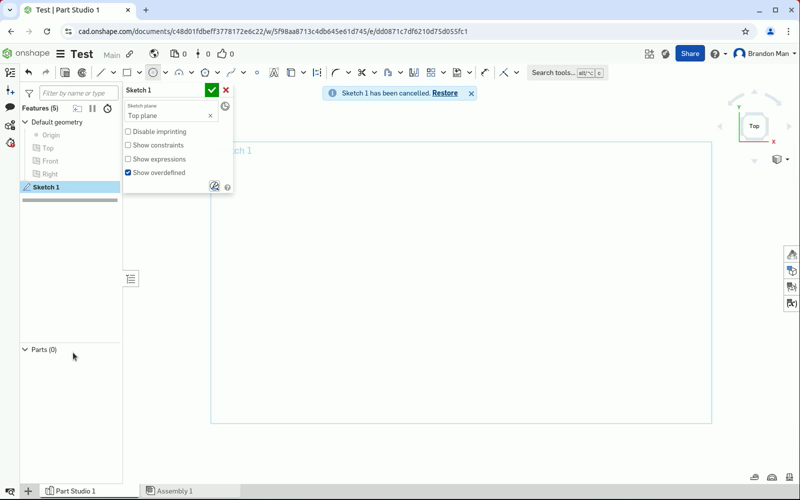
mouse_move(461, 282)
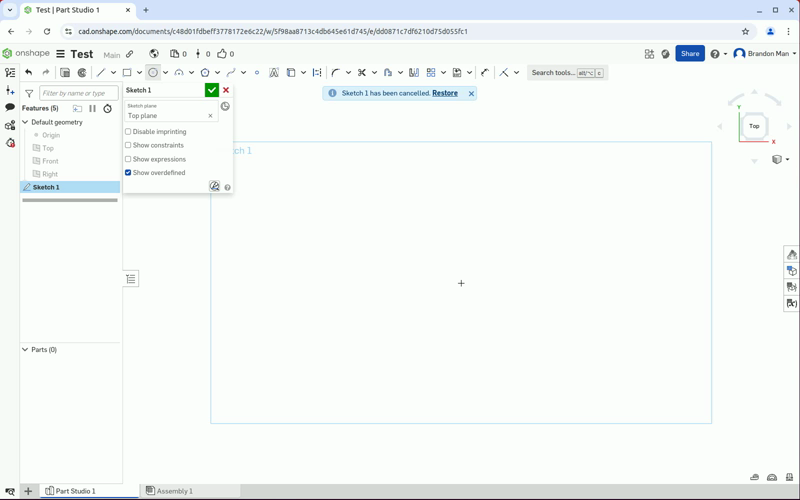
click(461, 282)
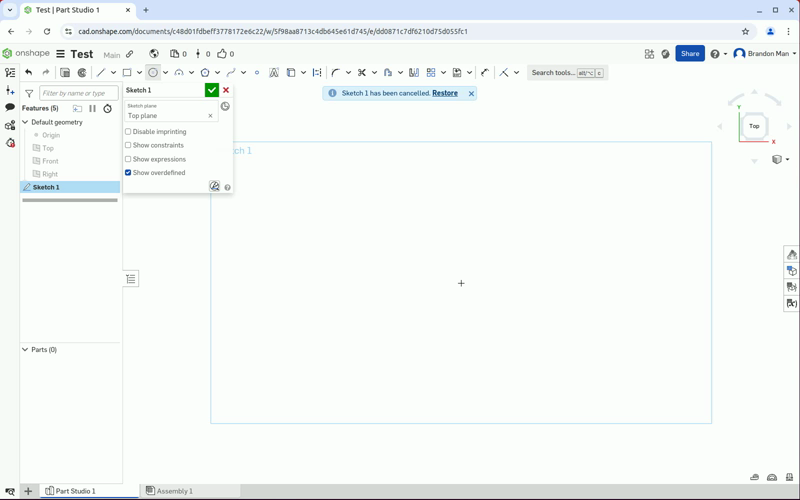
key_up(shift)
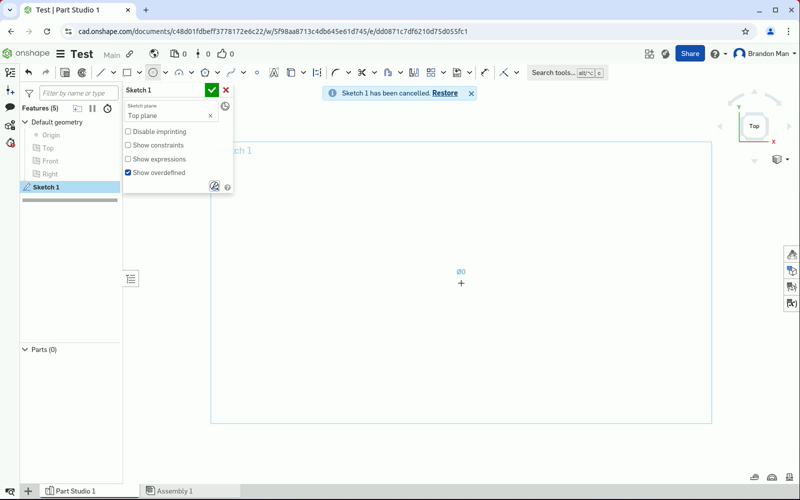
mouse_move(485, 282)
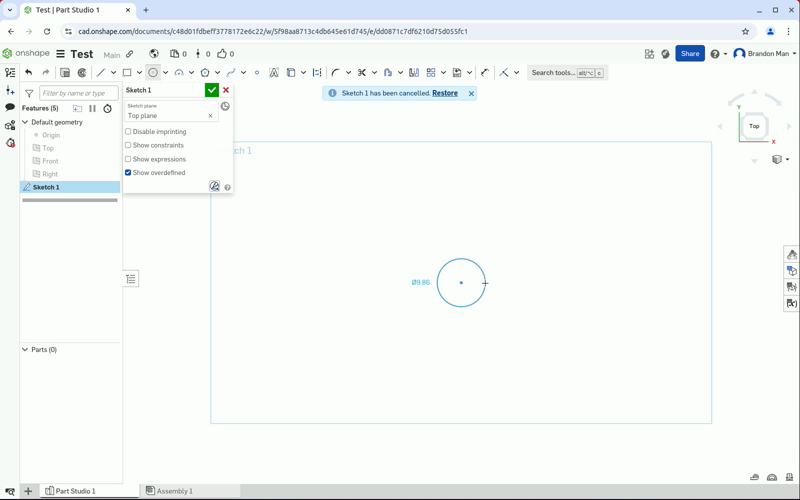
click(485, 282)
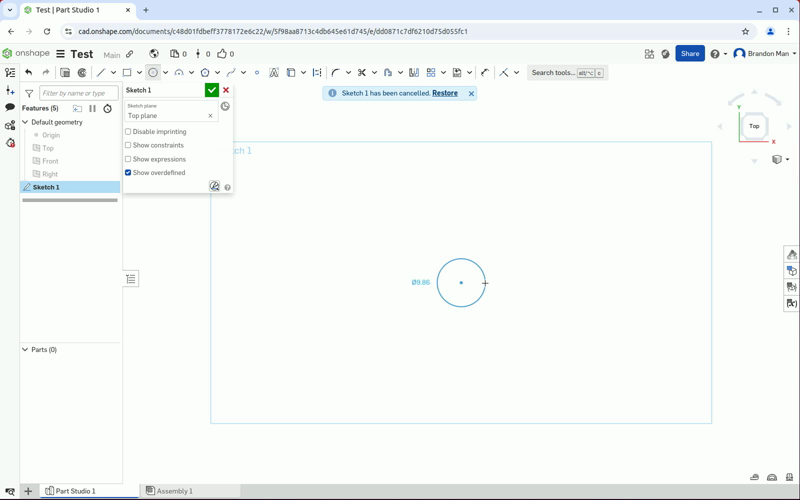
key(esc)
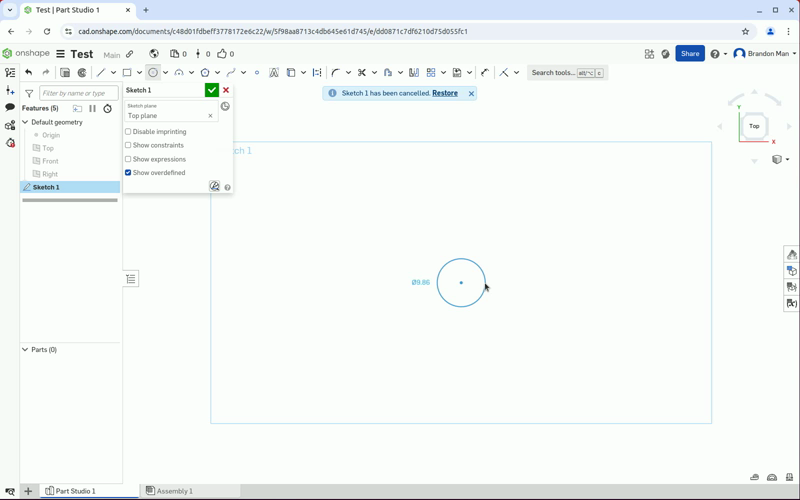
mouse_move(452, 290)
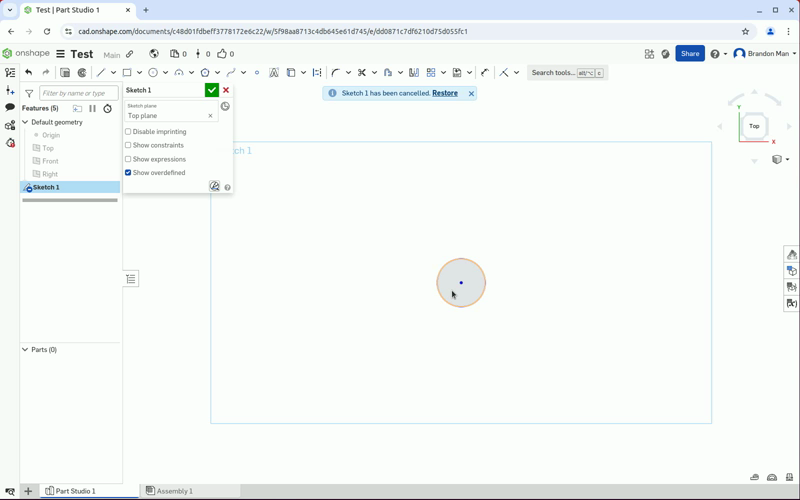
click(452, 290)
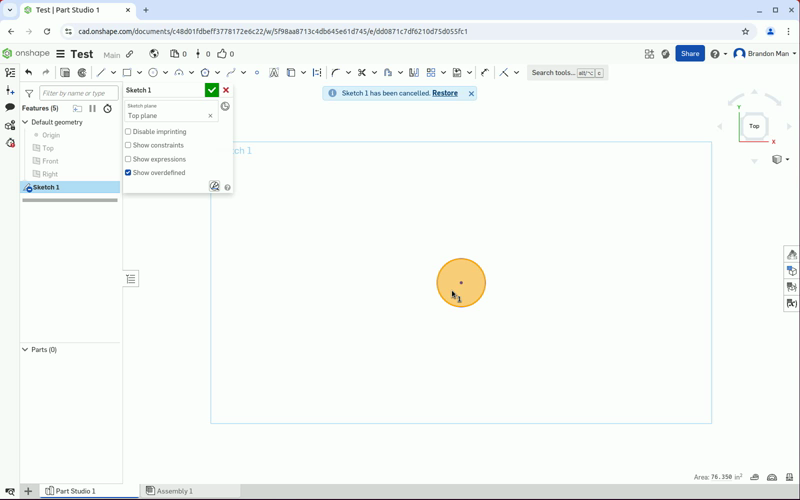
mouse_move(73, 352)
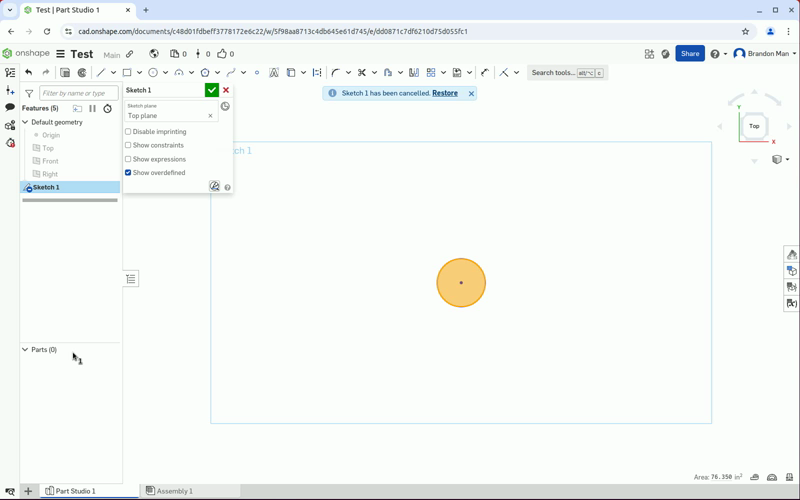
key(shift+y)
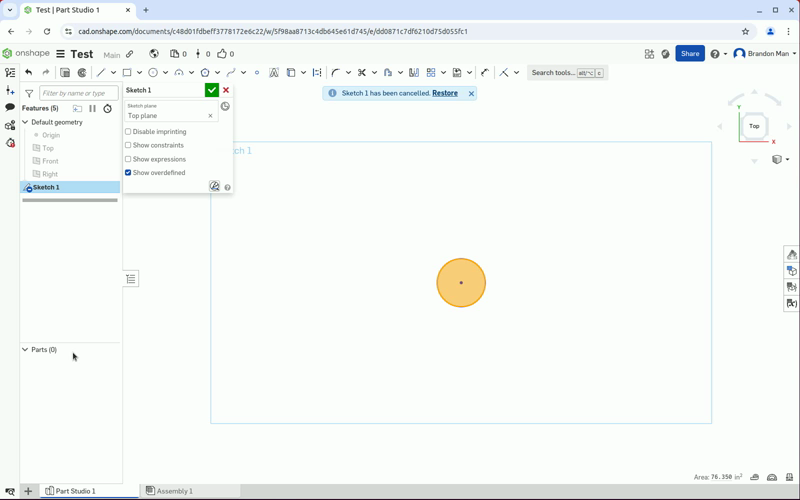
key(shift+e)
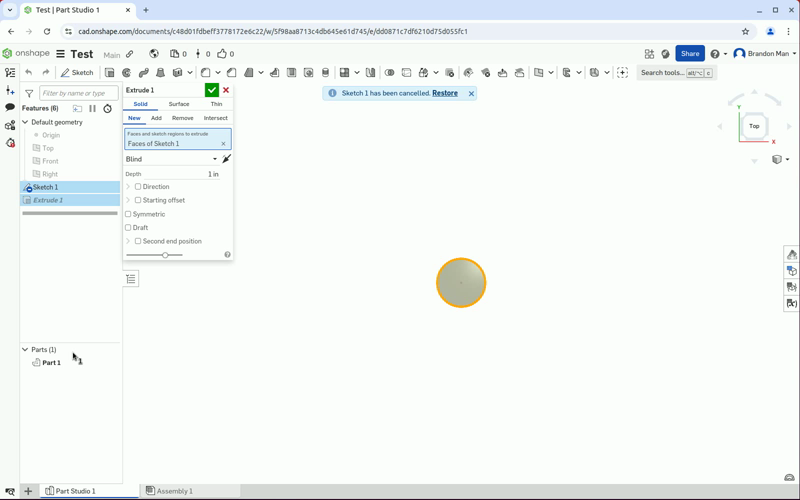
mouse_move(143, 106)
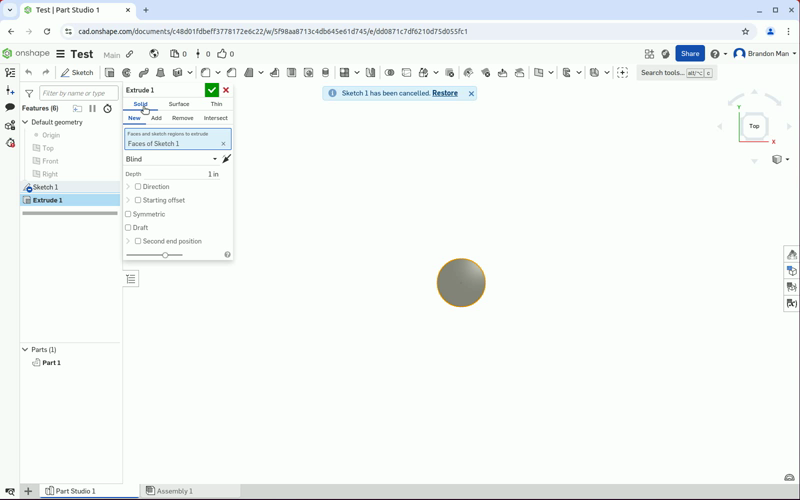
click(143, 106)
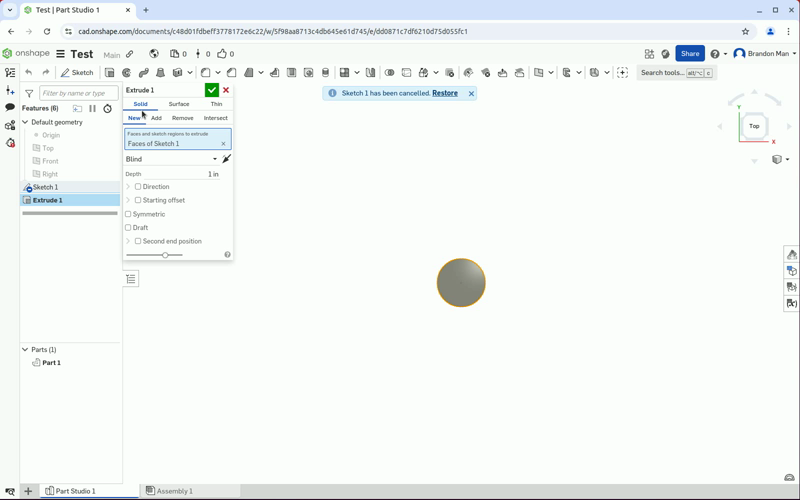
mouse_move(137, 120)
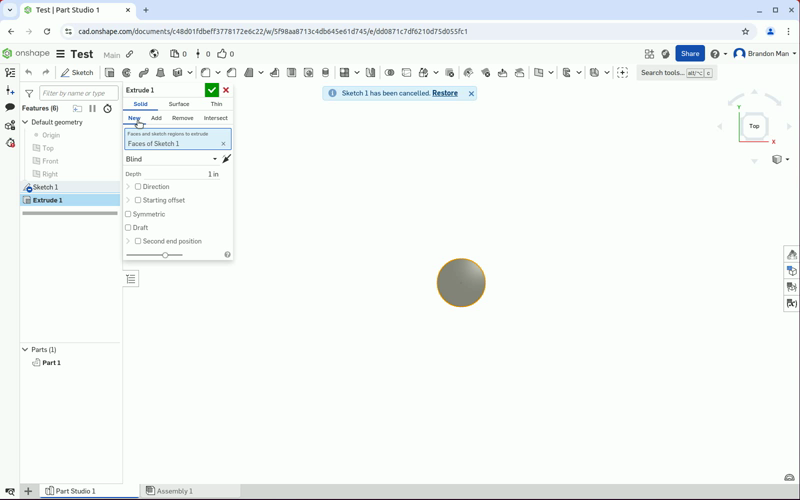
click(137, 120)
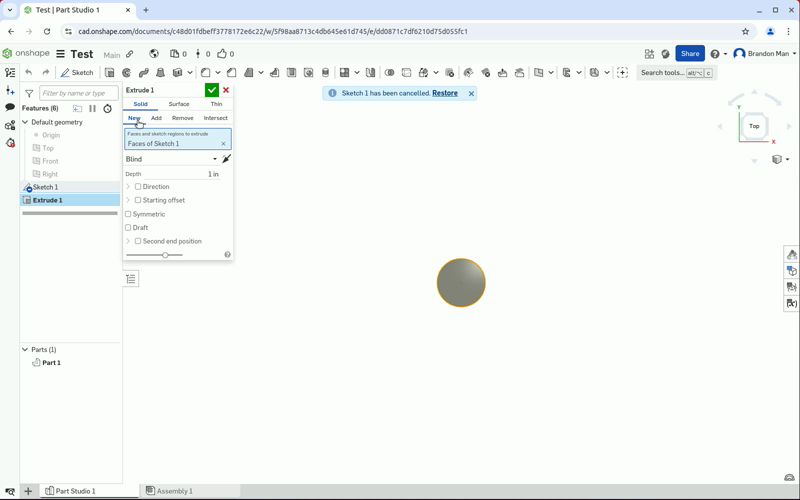
key(tab, 4)
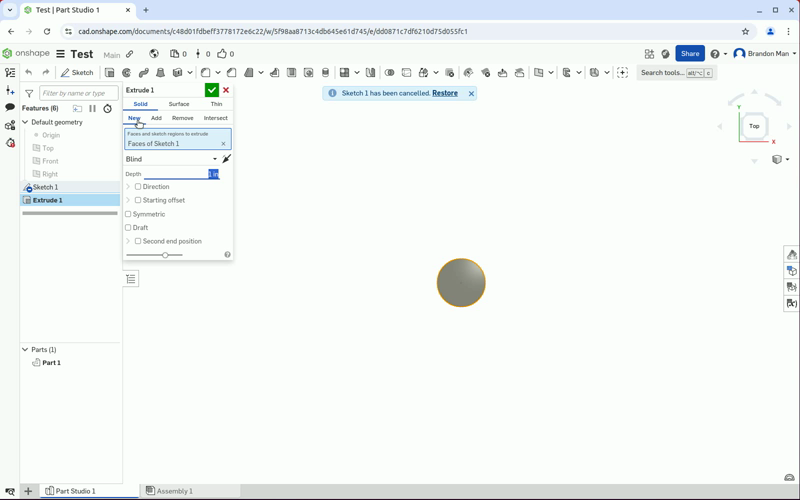
text(8.184)
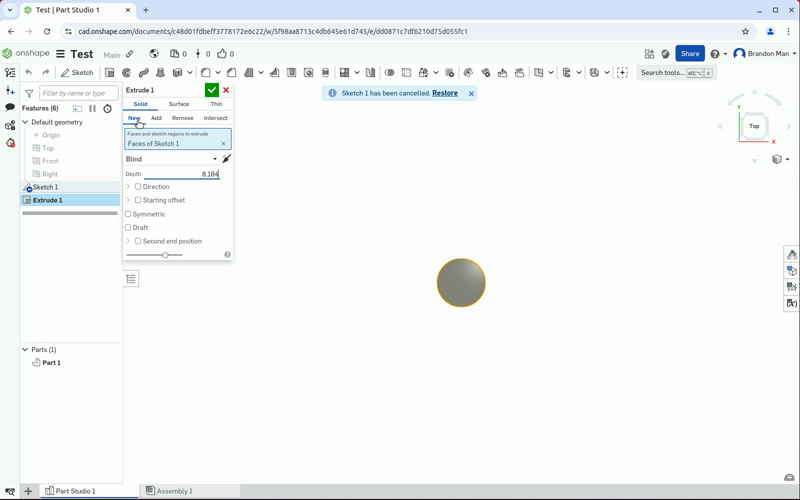
key(enter)
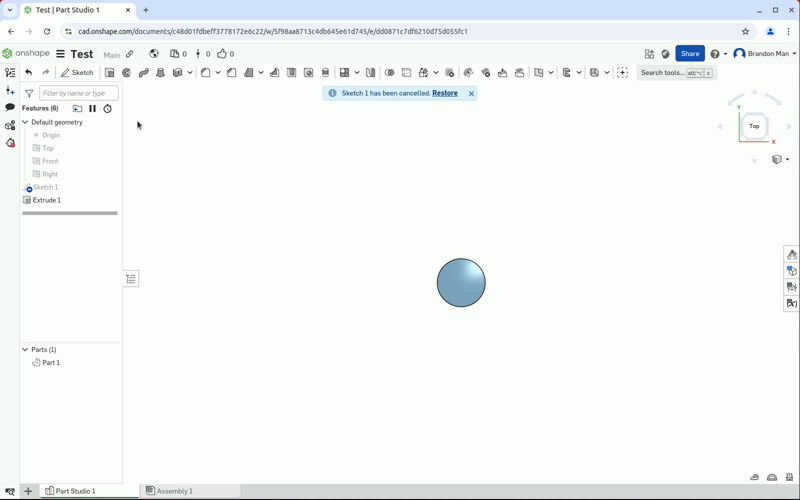
key(shift+h)
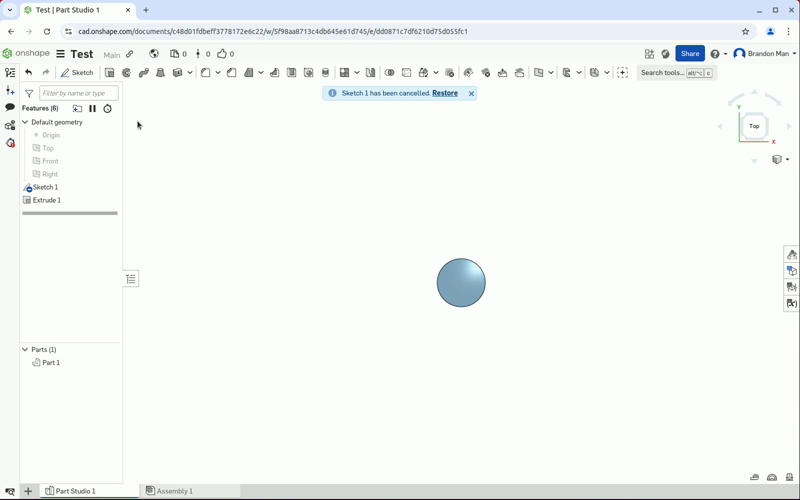
key(shift+h)
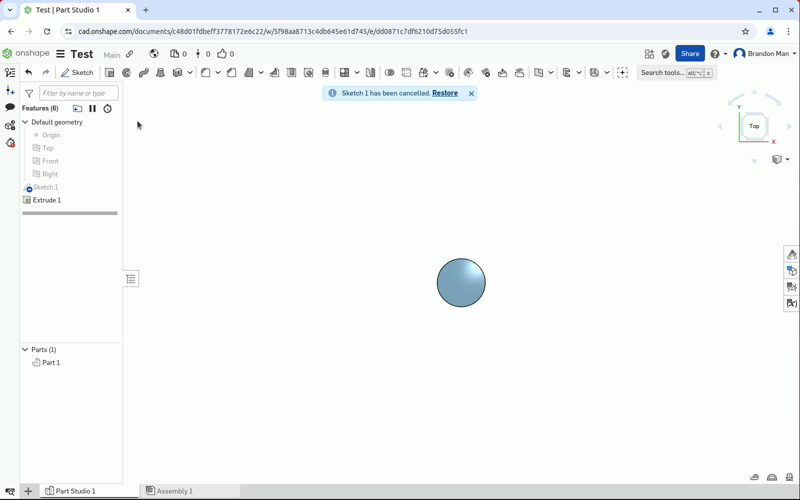
mouse_move(73, 189)
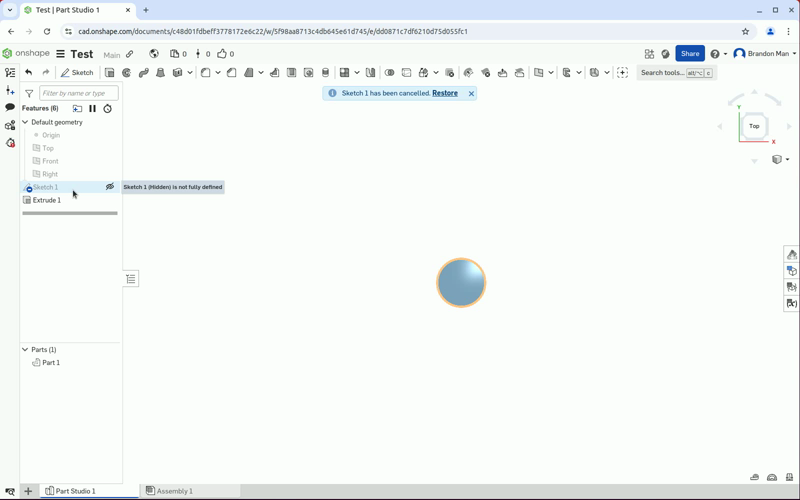
click(73, 189)
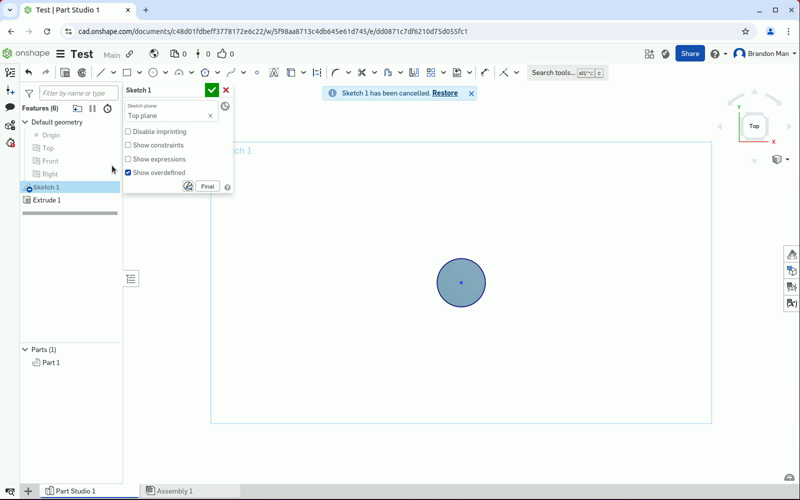
mouse_move(229, 92)
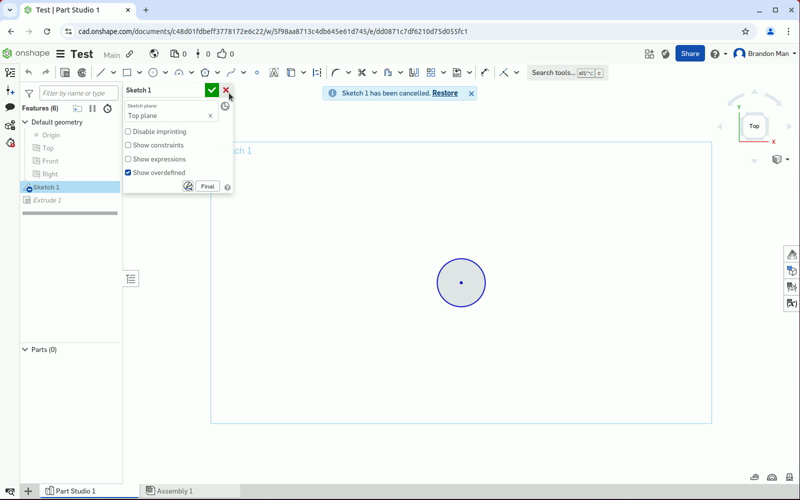
click(229, 92)
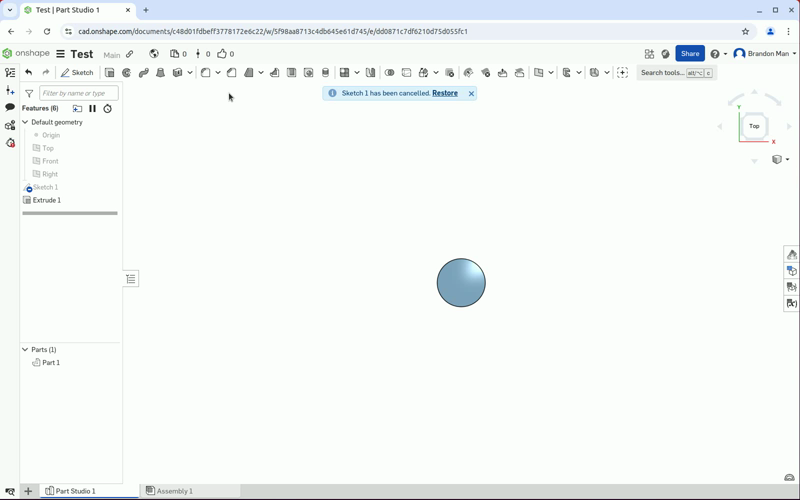
mouse_move(541, 75)
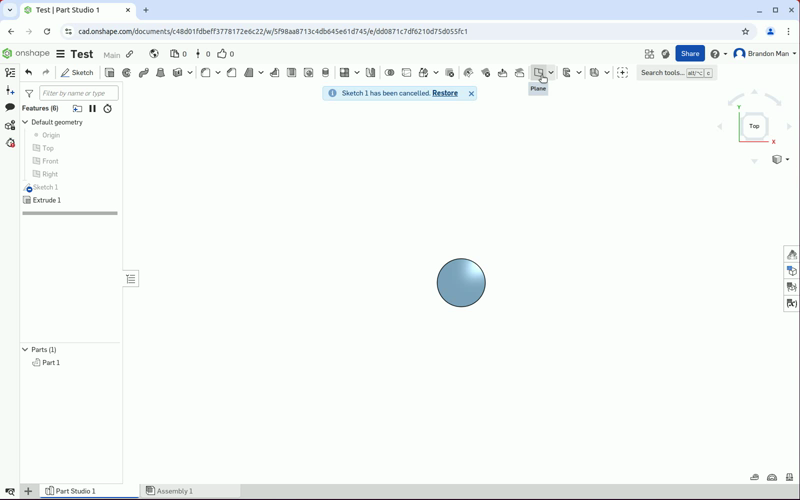
click(541, 75)
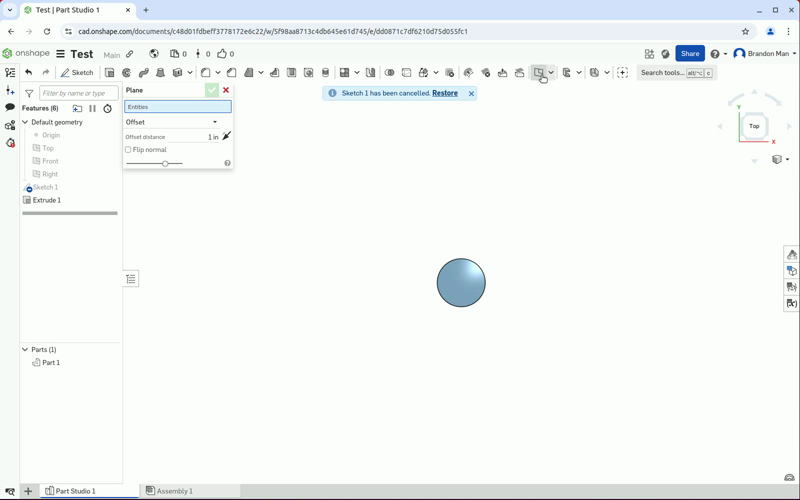
mouse_move(73, 150)
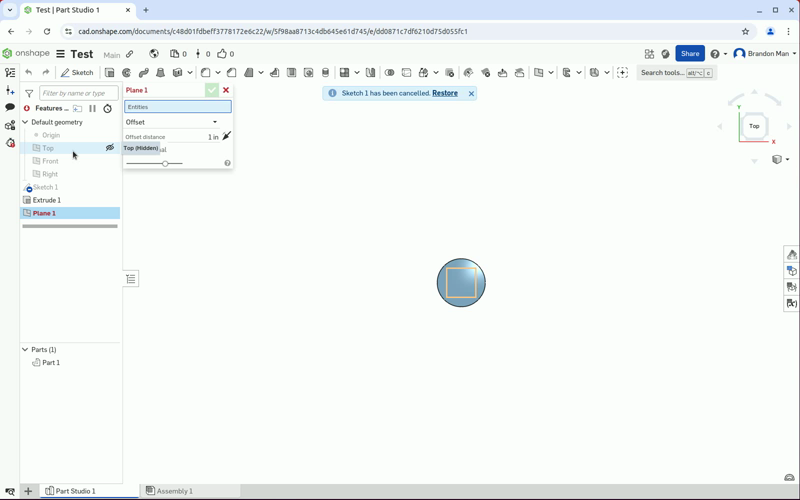
click(73, 150)
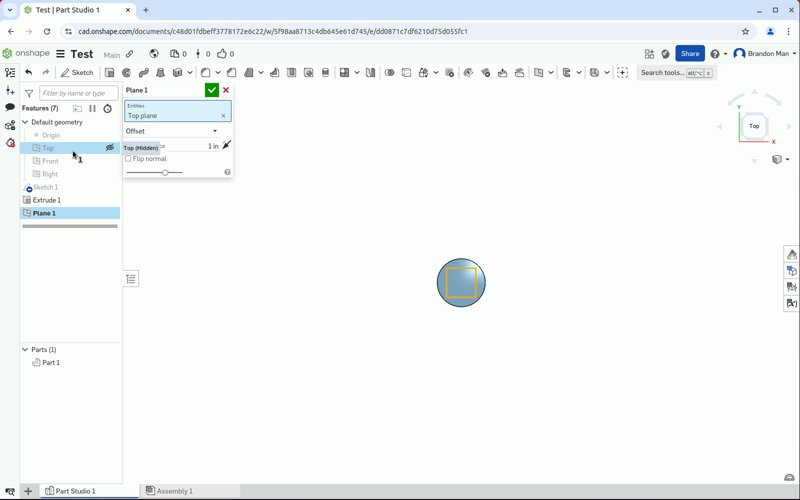
key(tab, 2)
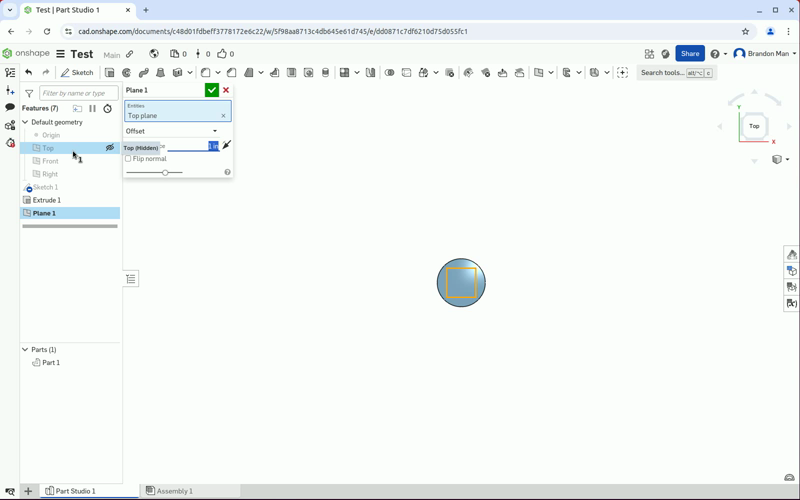
text(8.196)
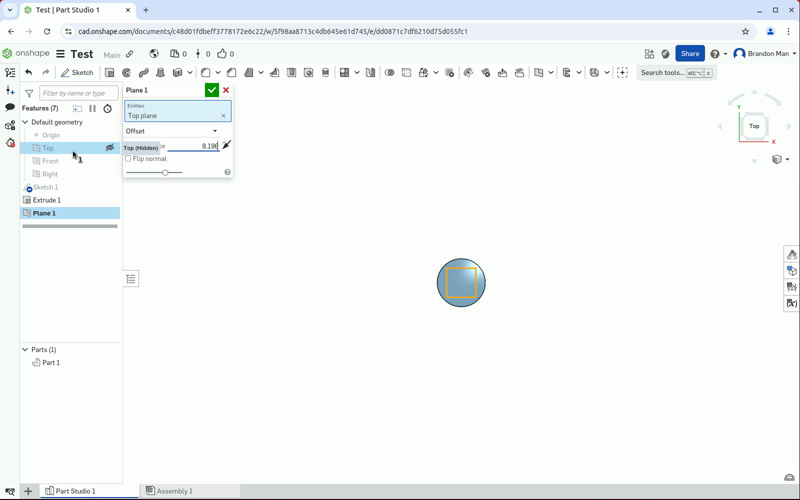
key(enter, 2)
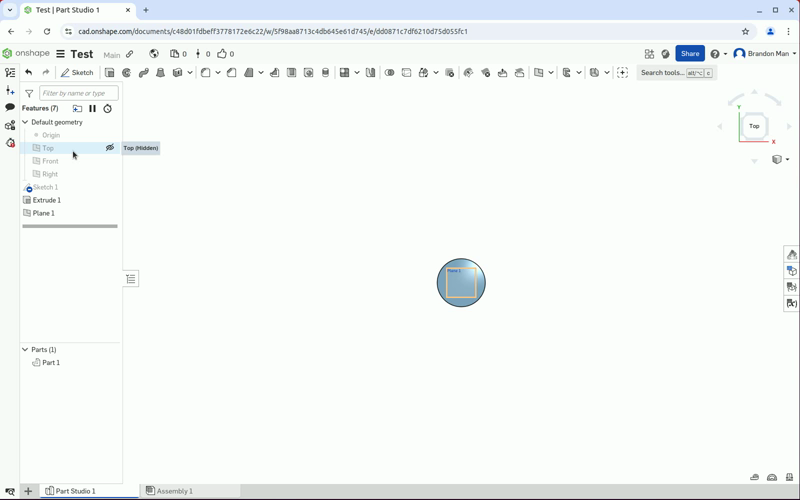
key(shift+s)
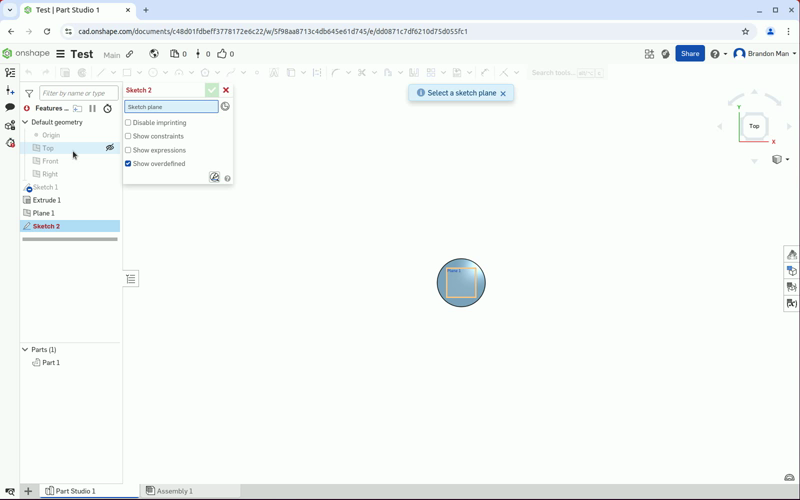
mouse_move(73, 215)
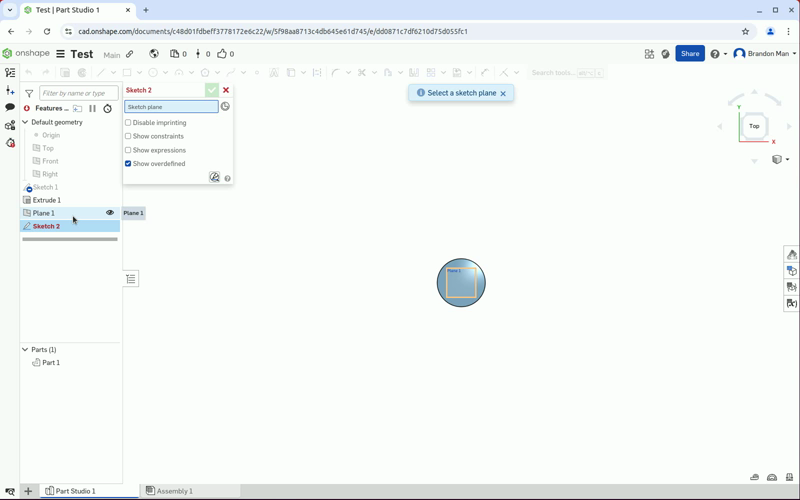
click(73, 215)
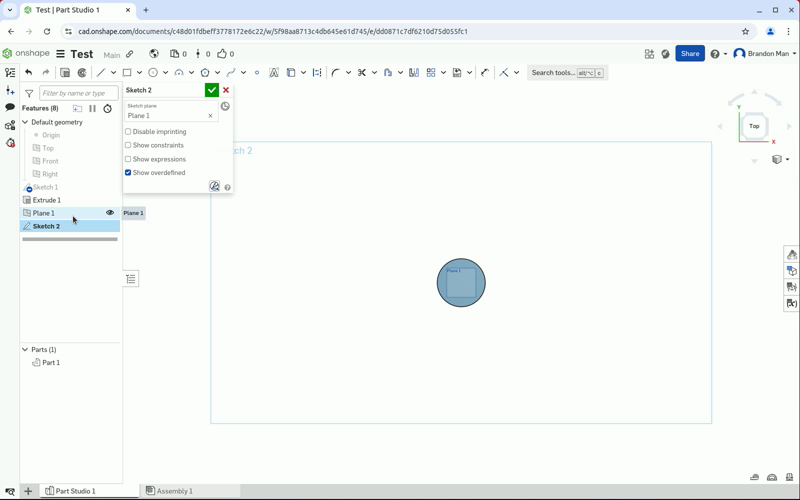
mouse_move(73, 352)
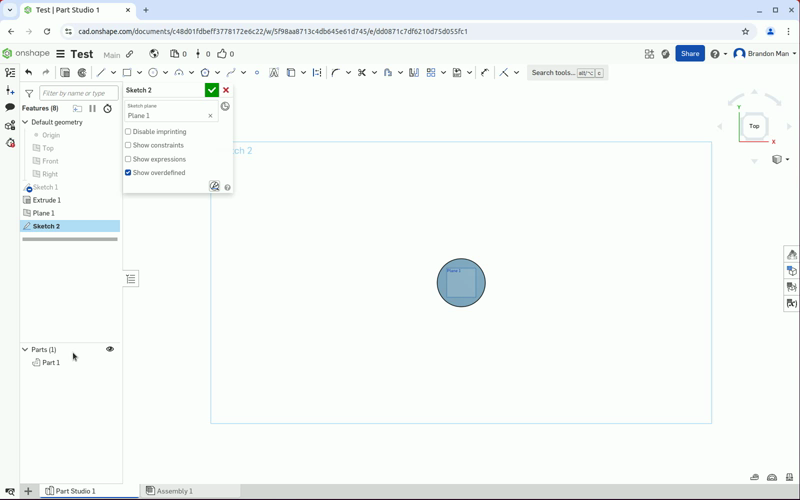
key(y)
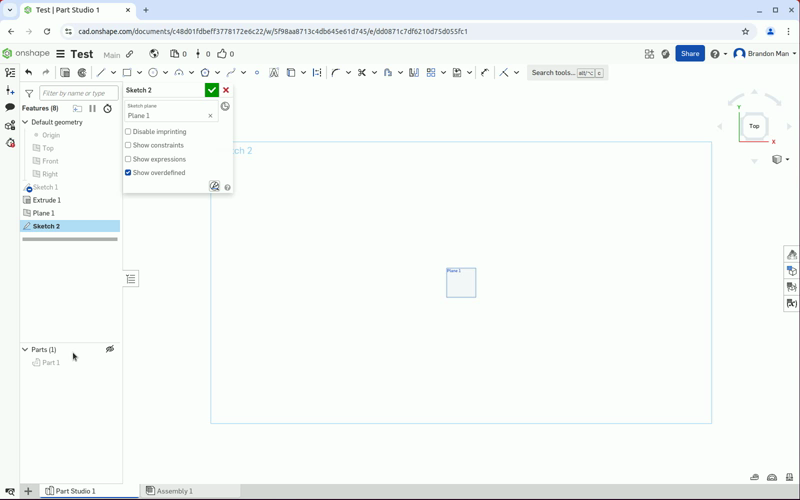
key(c)
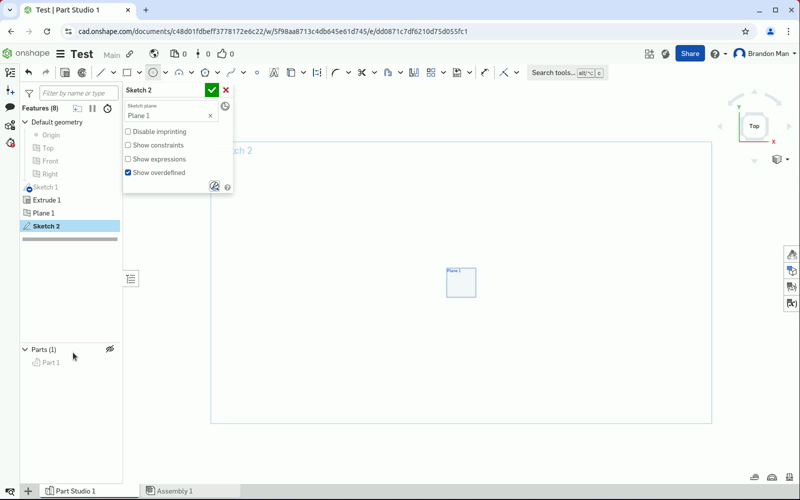
key_down(shift)
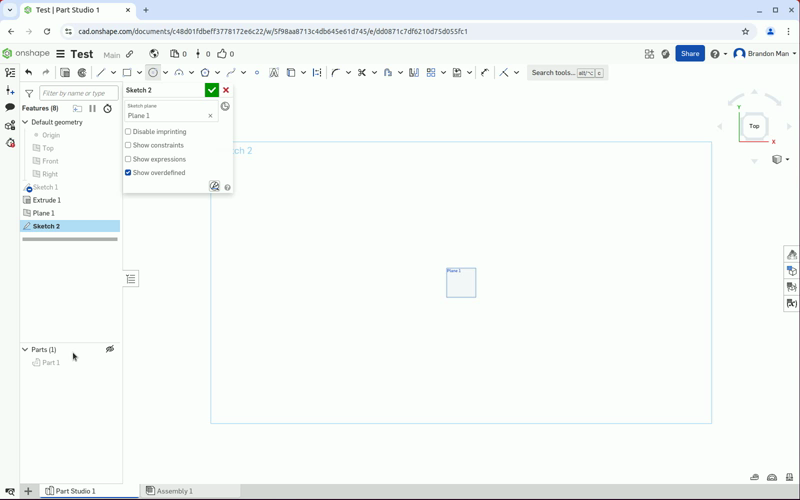
mouse_move(461, 282)
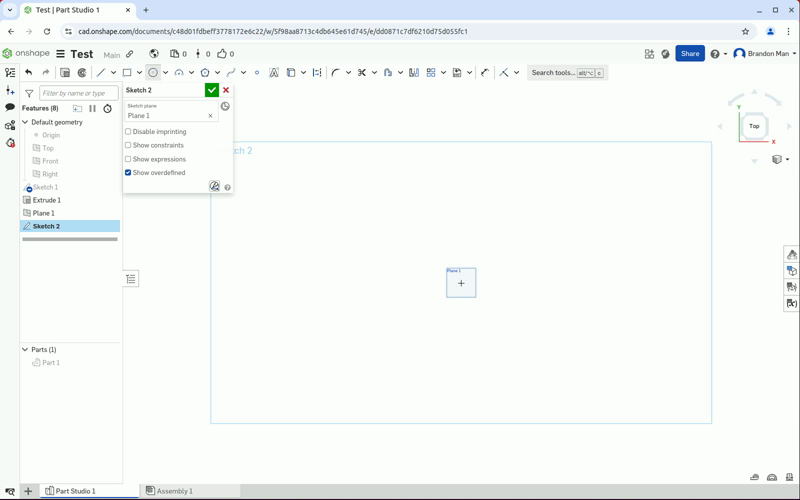
click(461, 282)
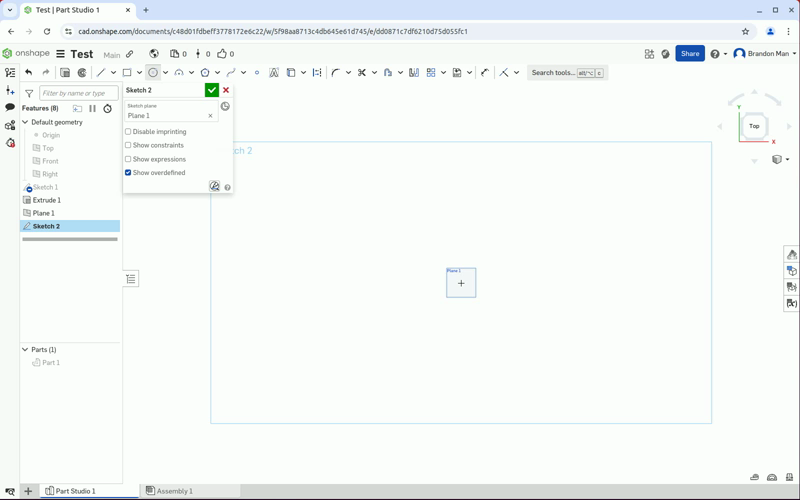
key_up(shift)
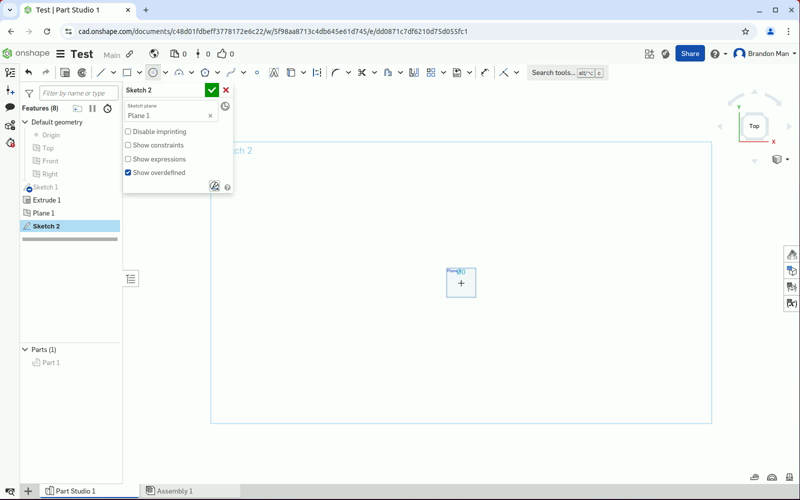
mouse_move(471, 282)
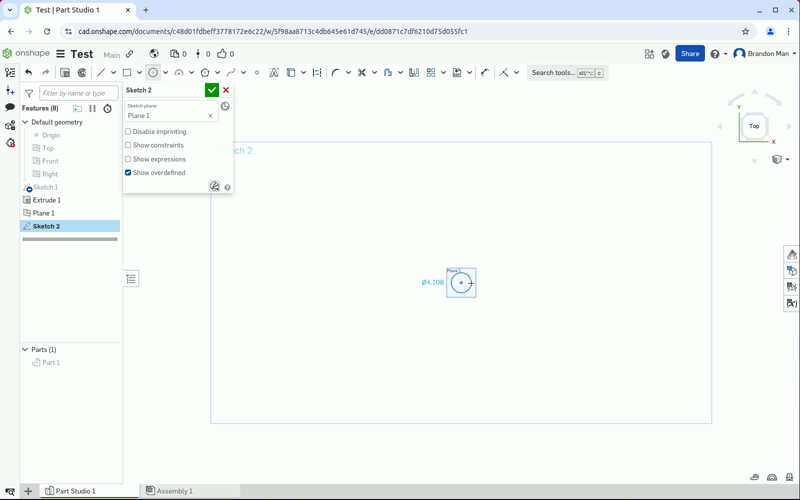
click(471, 282)
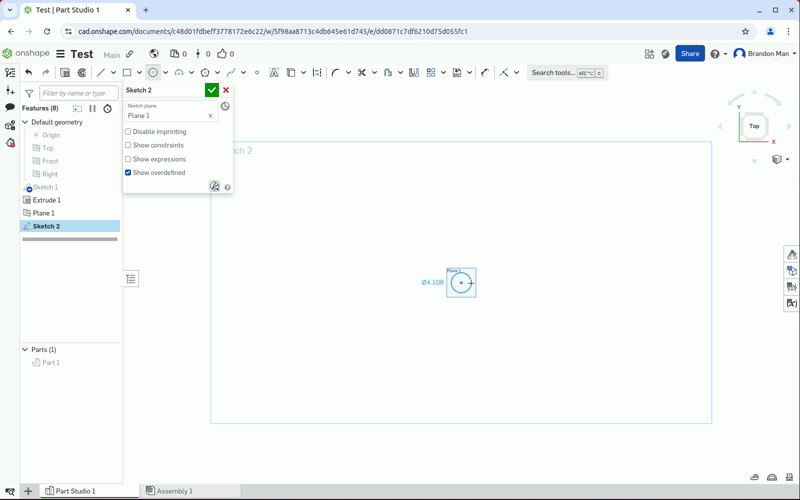
key(esc)
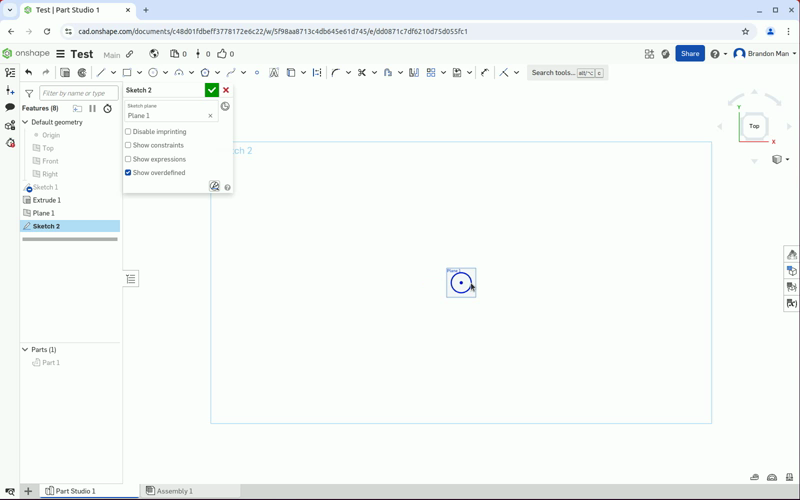
mouse_move(462, 286)
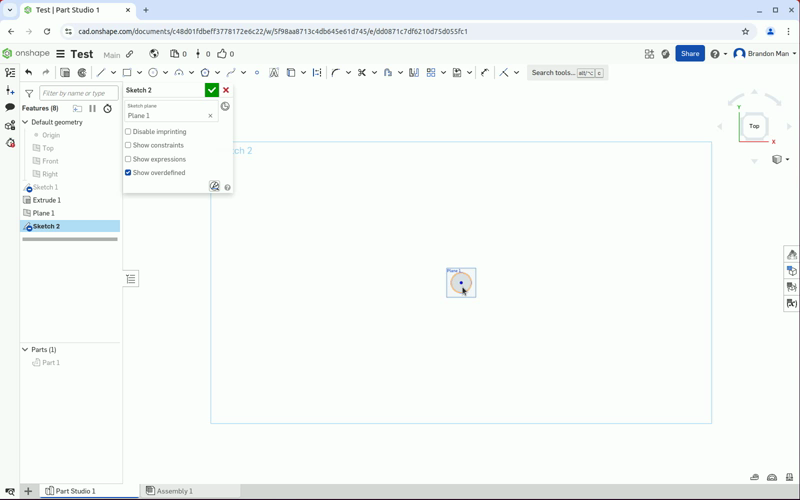
scroll(6)
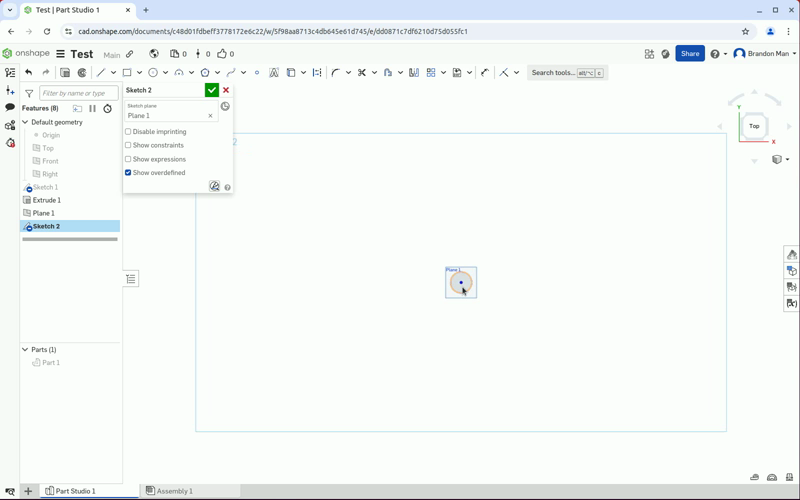
scroll(6)
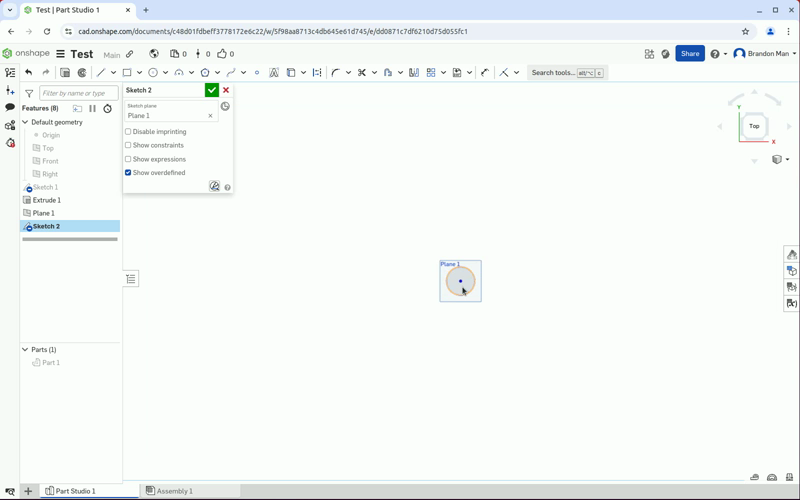
scroll(6)
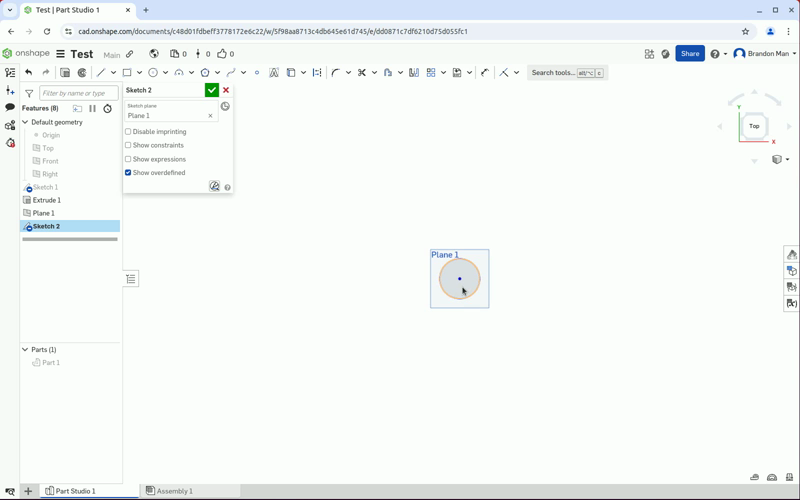
scroll(6)
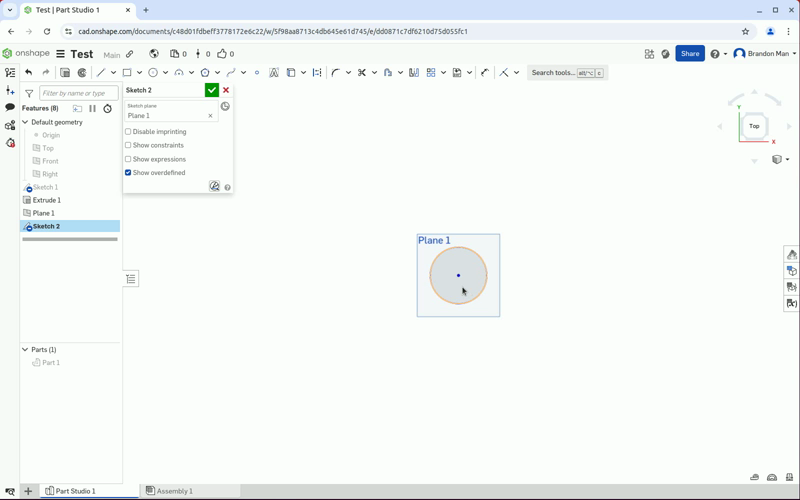
scroll(6)
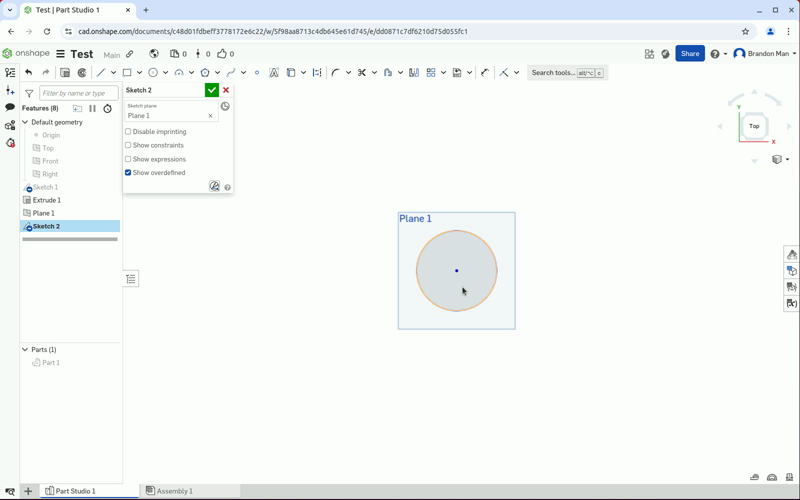
scroll(6)
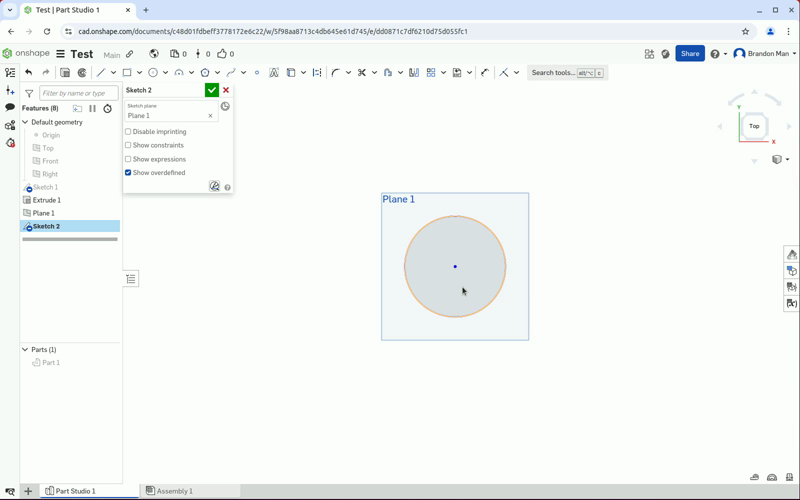
scroll(6)
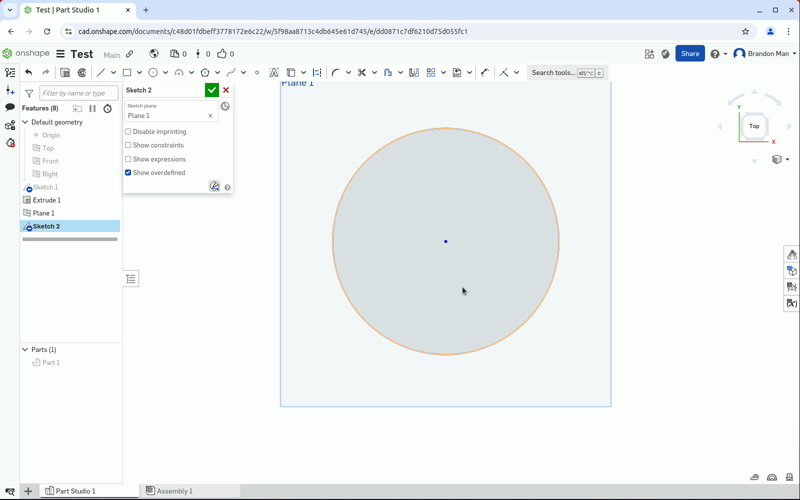
click(462, 286)
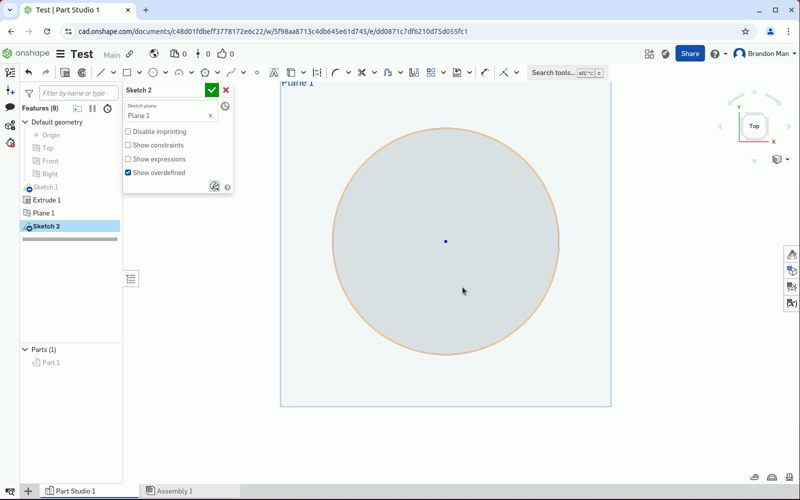
scroll(-6)
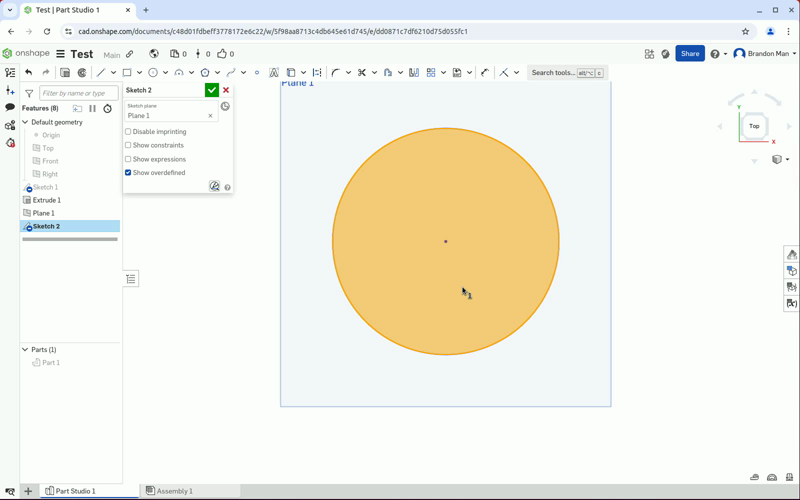
scroll(-6)
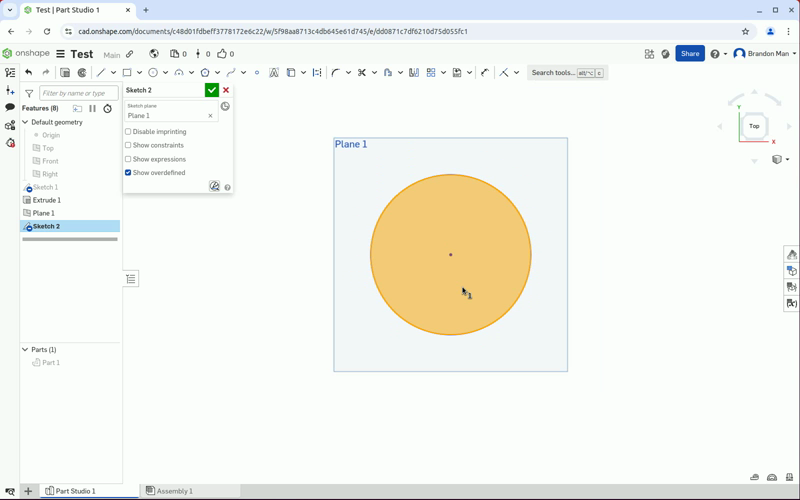
scroll(-6)
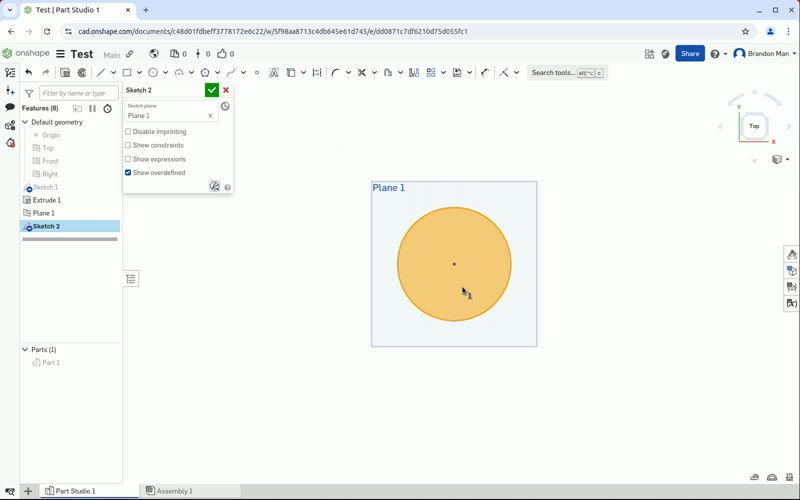
scroll(-6)
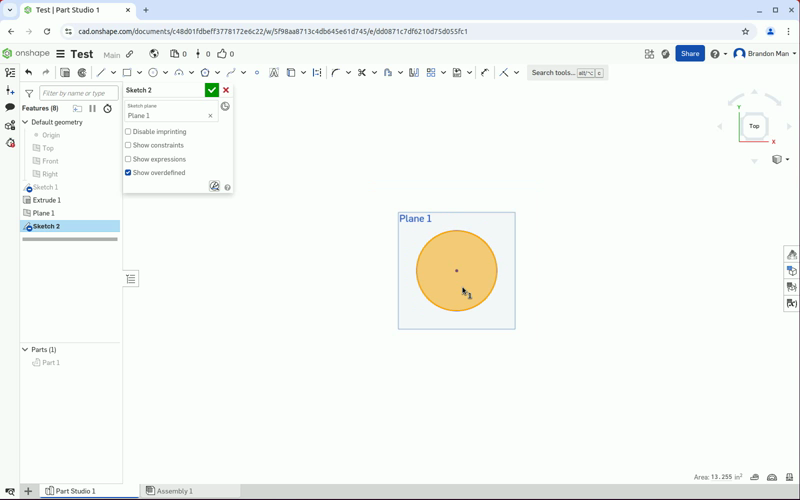
scroll(-6)
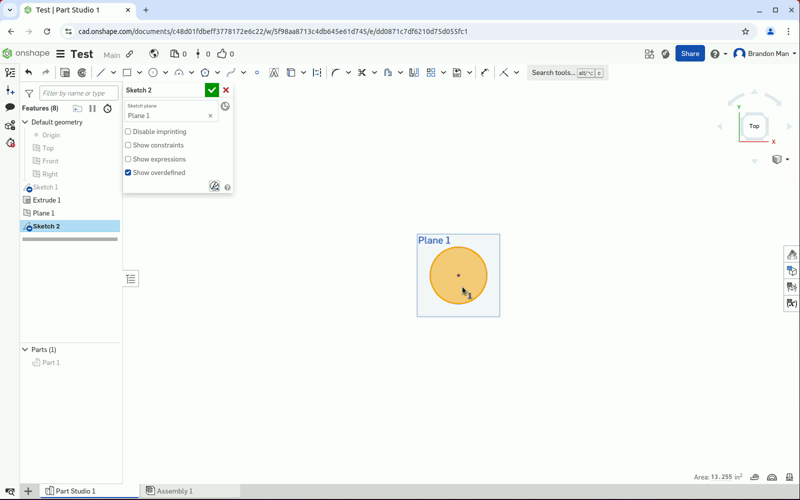
scroll(-6)
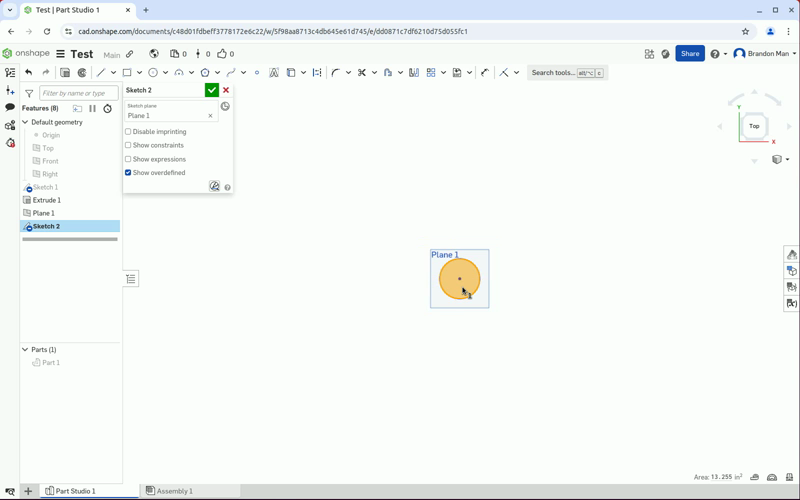
scroll(-6)
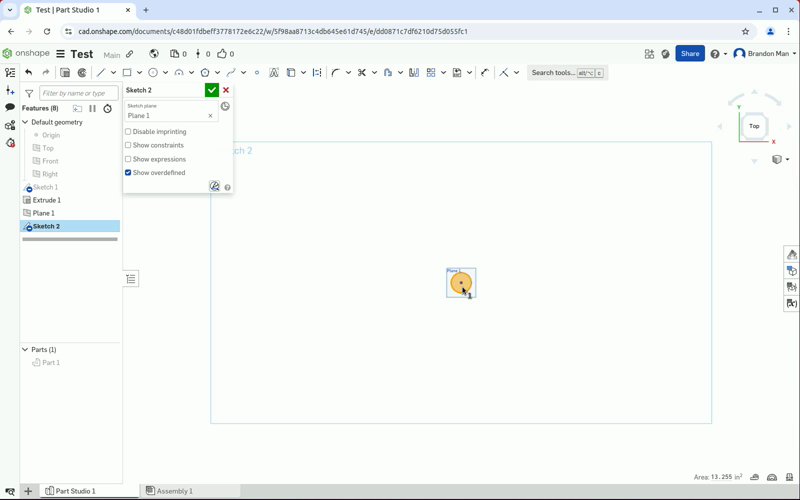
mouse_move(73, 352)
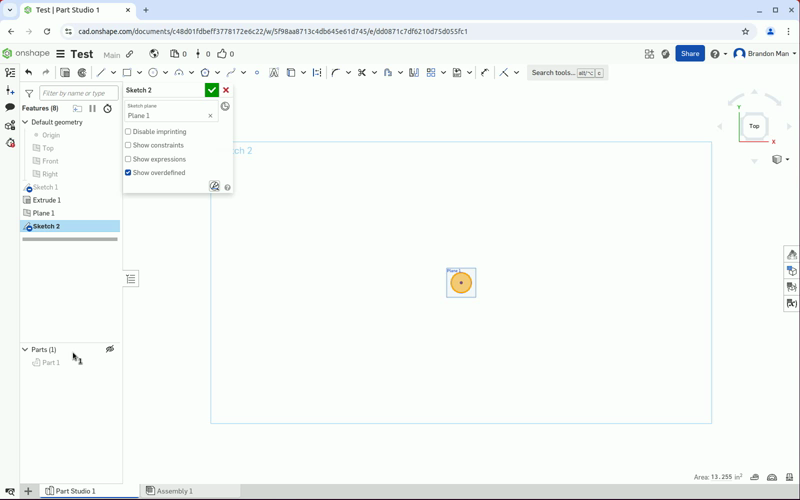
key(shift+y)
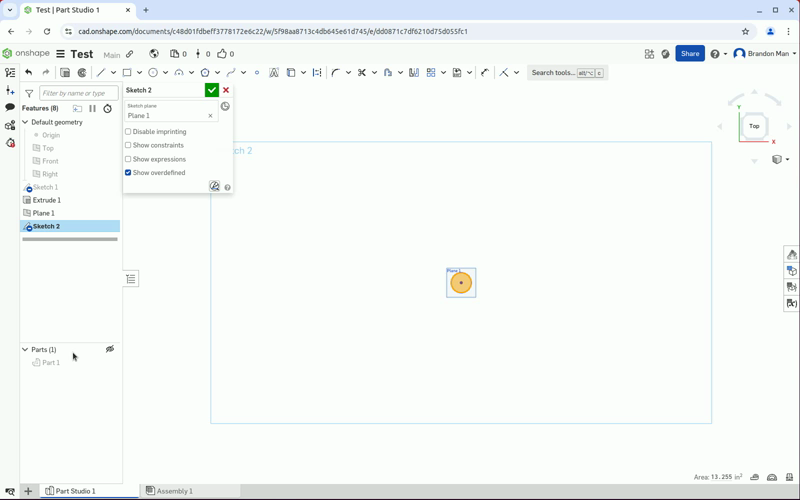
key(shift+e)
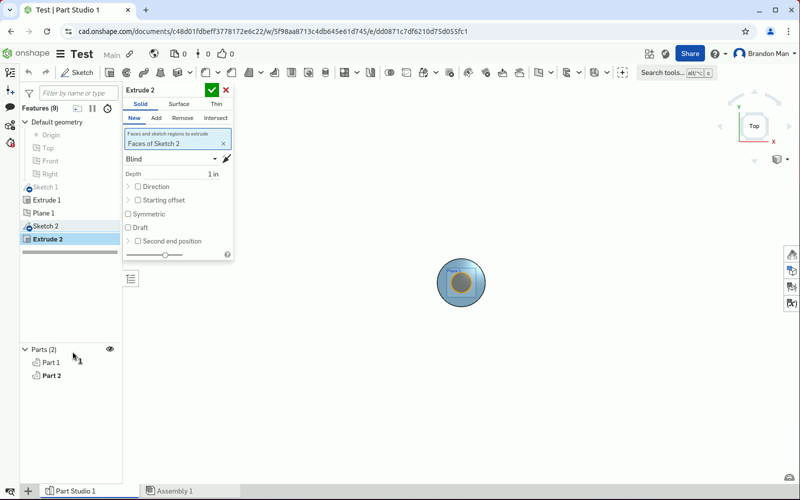
mouse_move(143, 106)
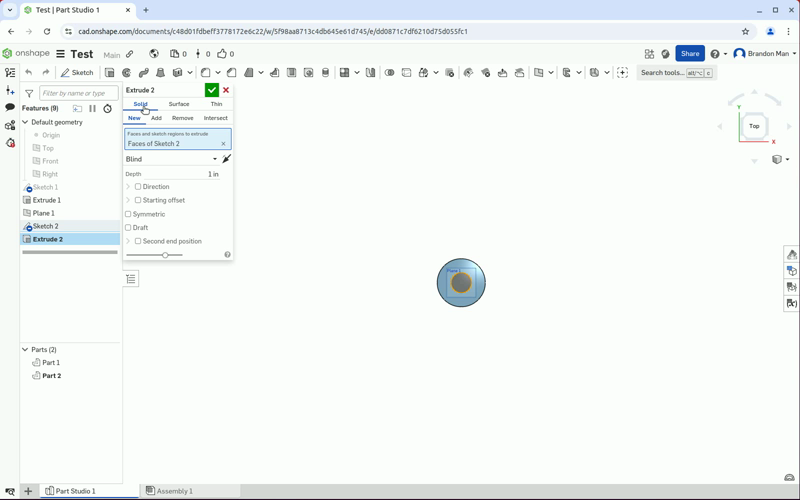
click(143, 106)
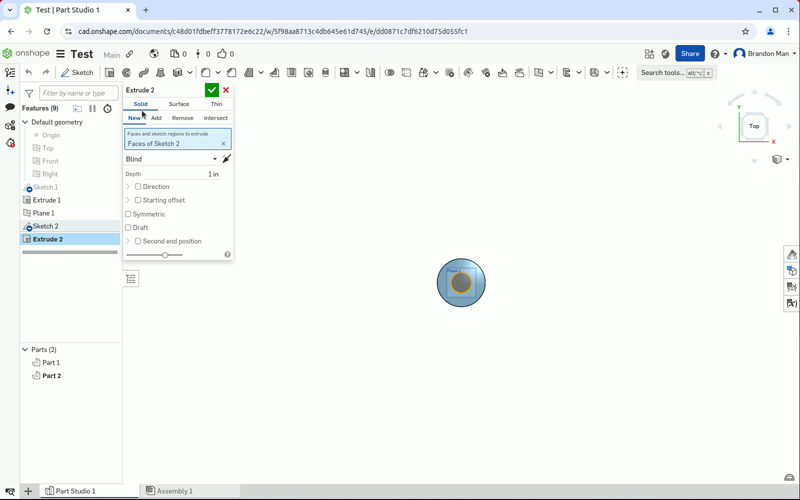
mouse_move(137, 120)
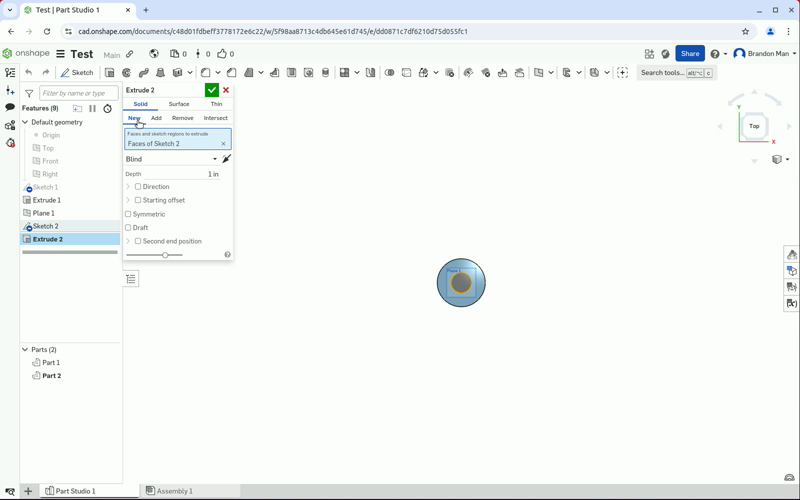
click(137, 120)
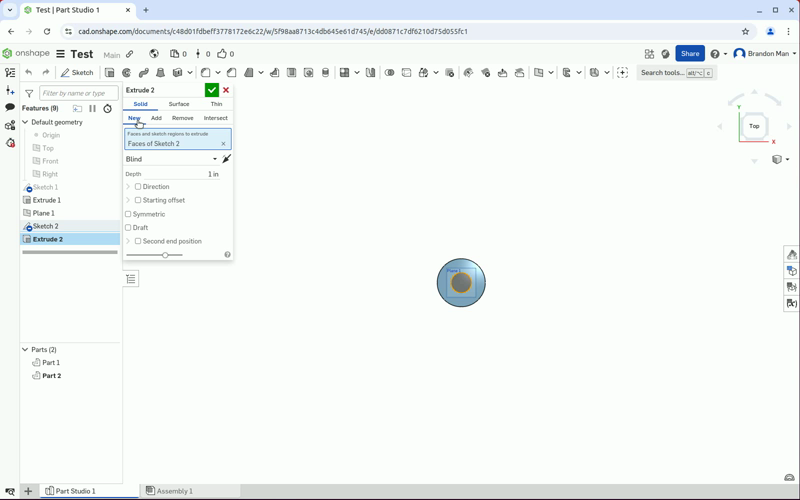
key(tab, 4)
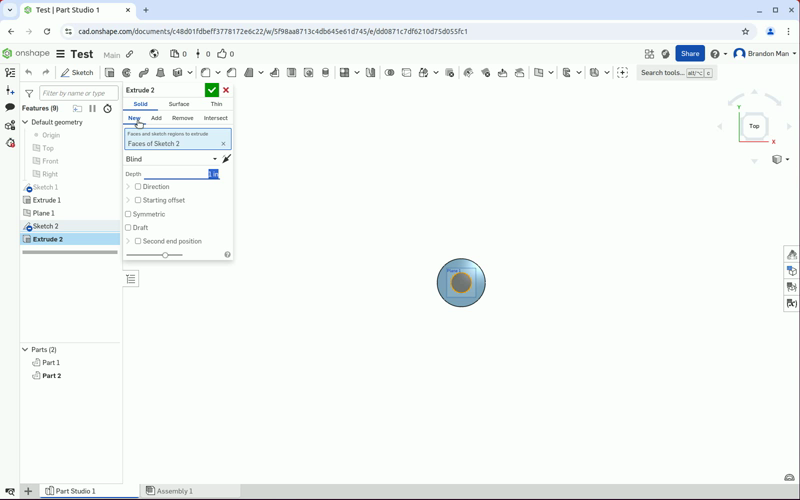
text(14.924)
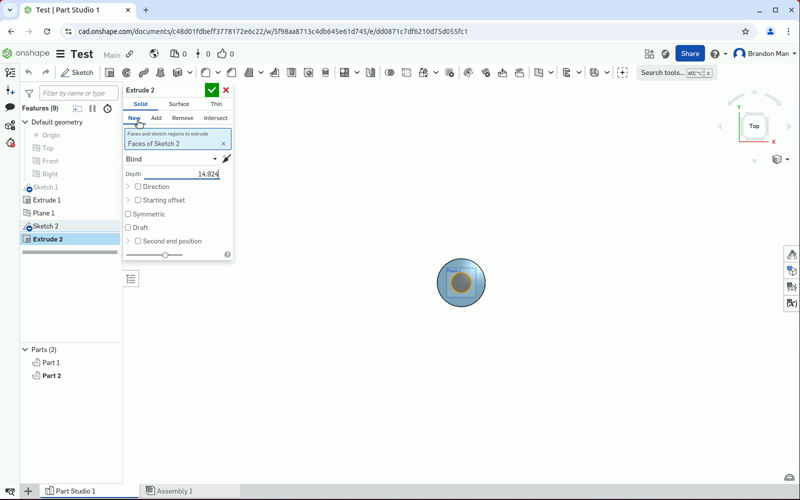
key(enter)
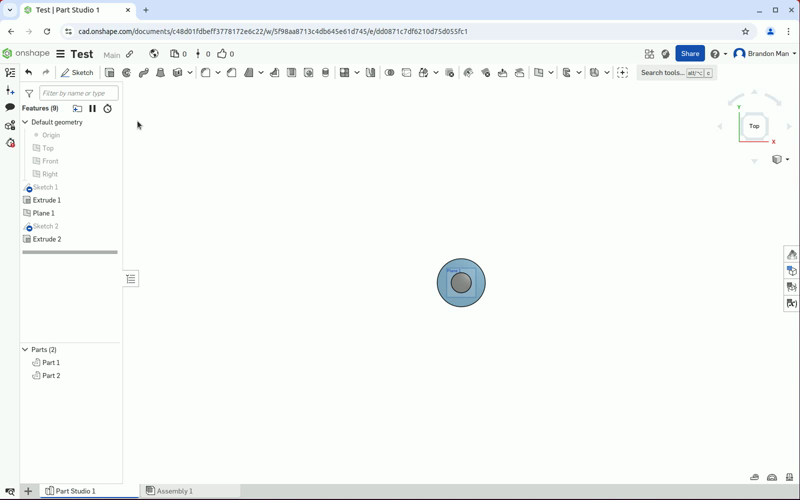
key(shift+h)
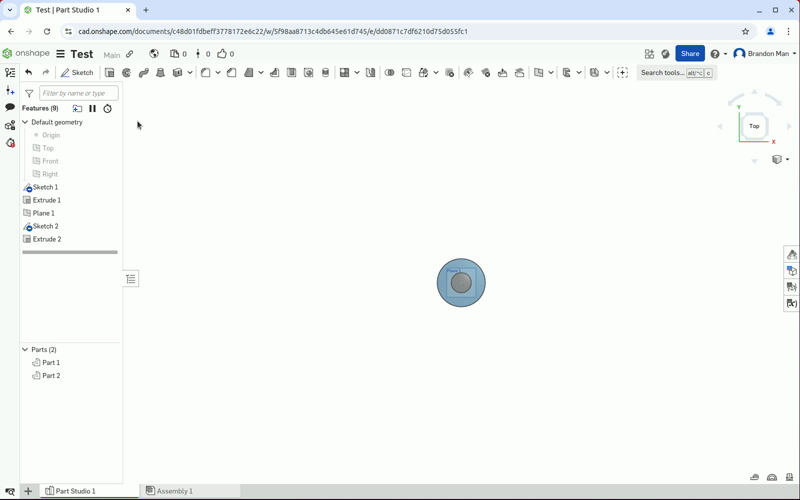
key(shift+h)
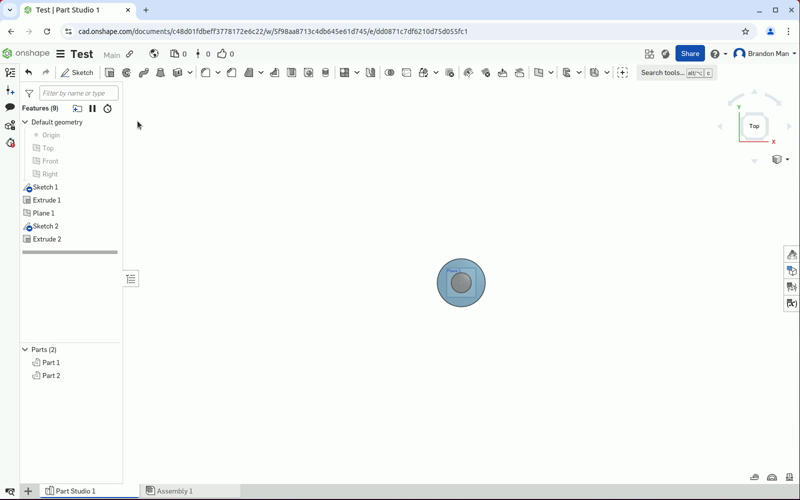
key(shift+7)
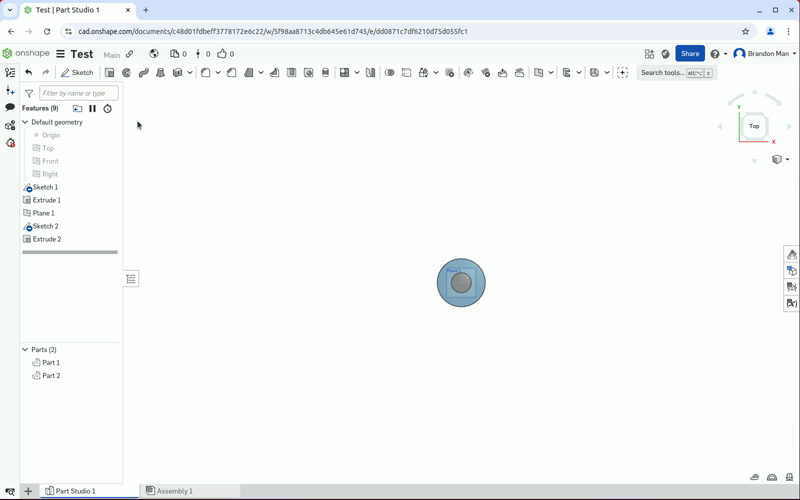
key(up, 3)
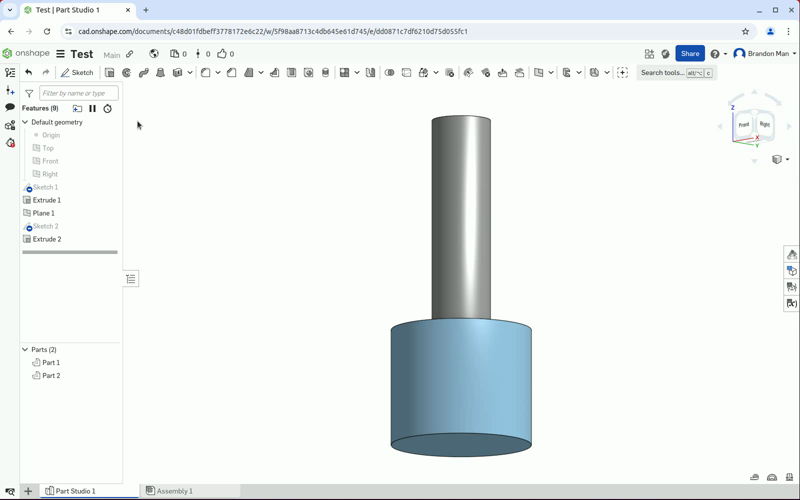
key(left, 3)
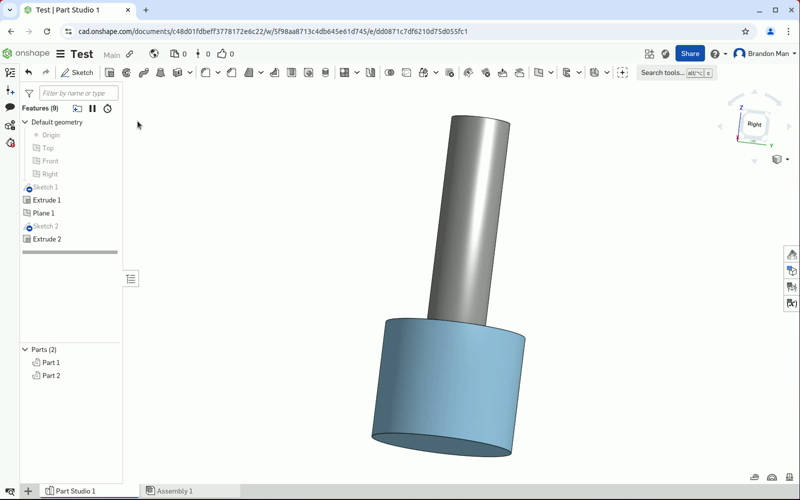
key(right, 3)
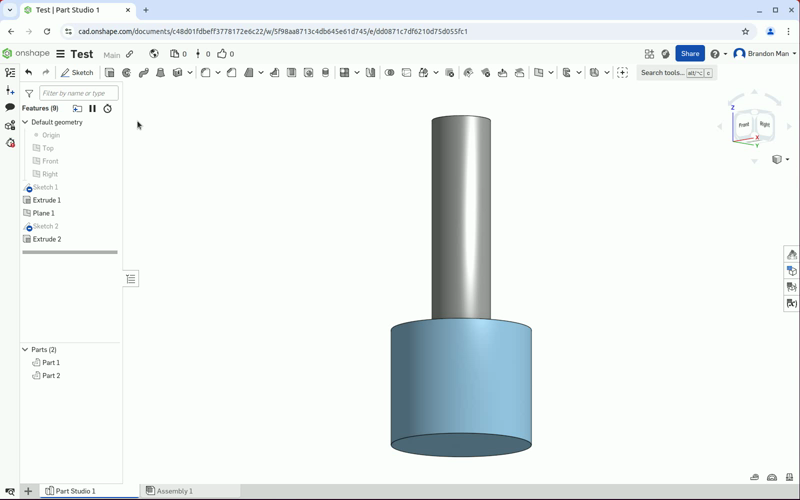
key(down, 3)
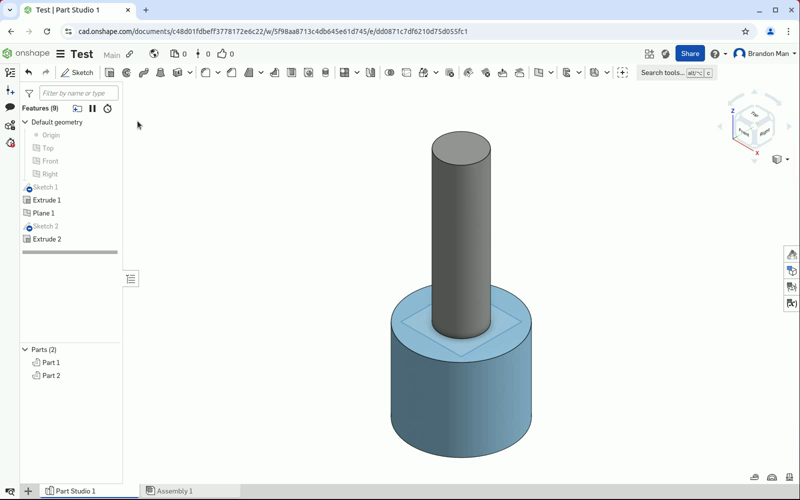
mouse_move(73, 189)
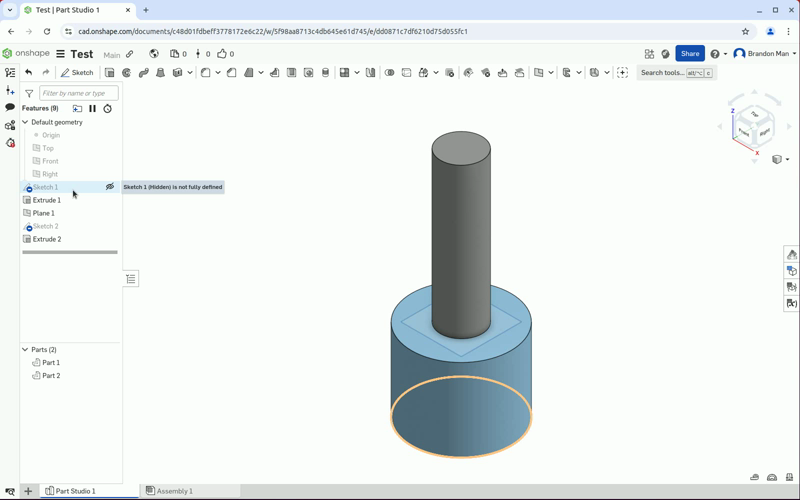
click(73, 189)